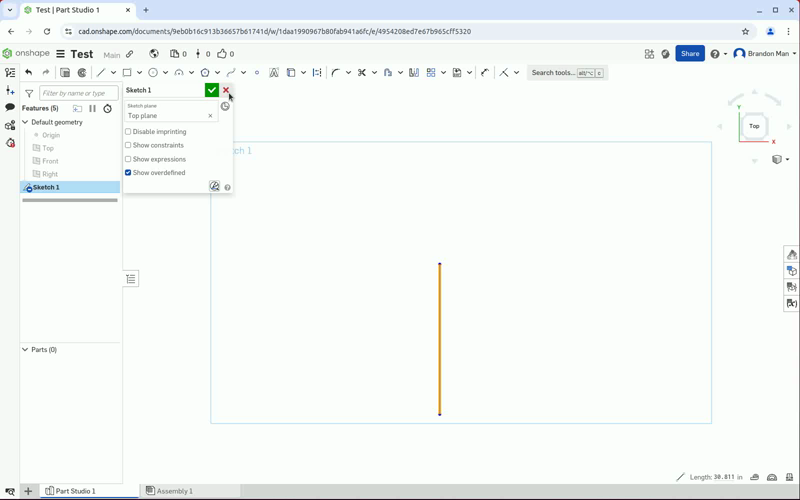
key(shift+h)
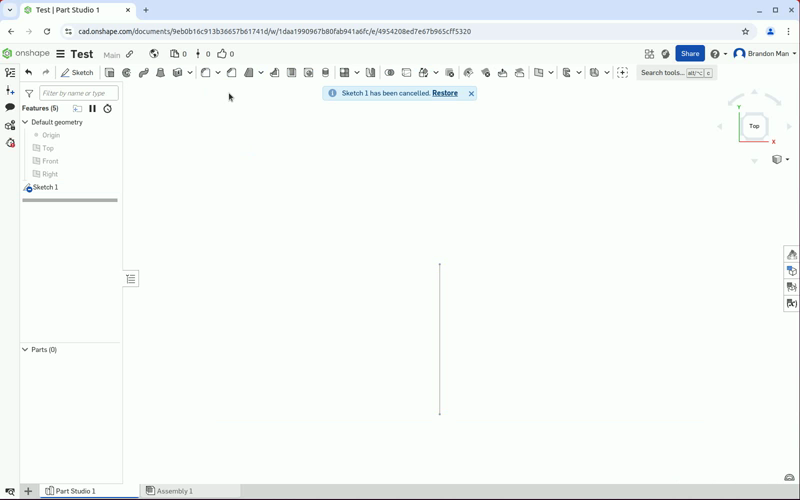
key(shift+s)
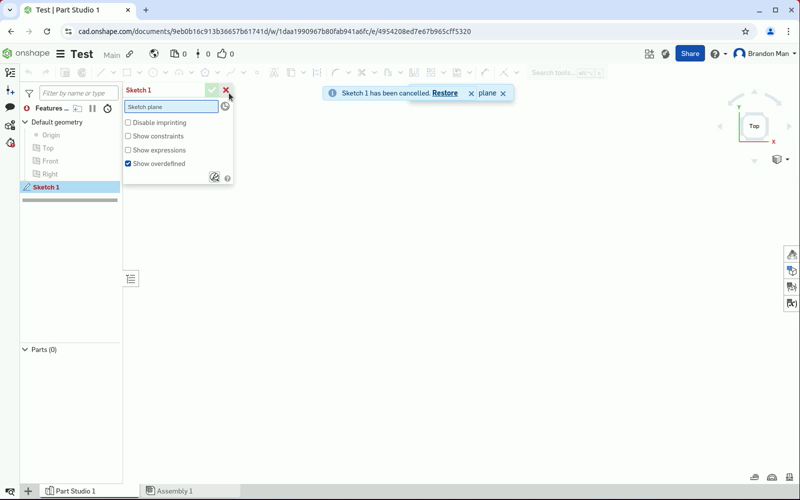
mouse_move(73, 150)
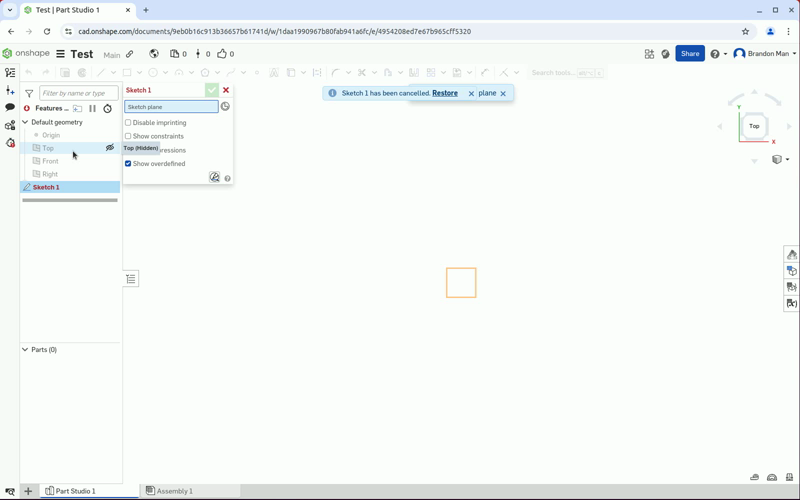
click(73, 150)
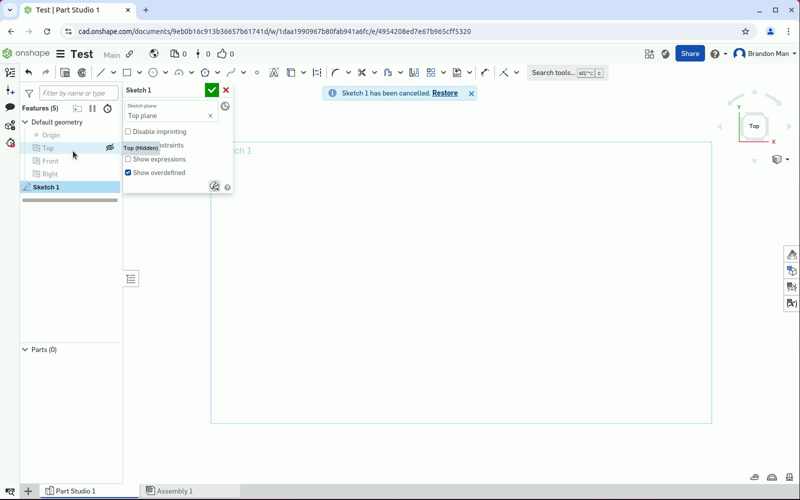
mouse_move(73, 352)
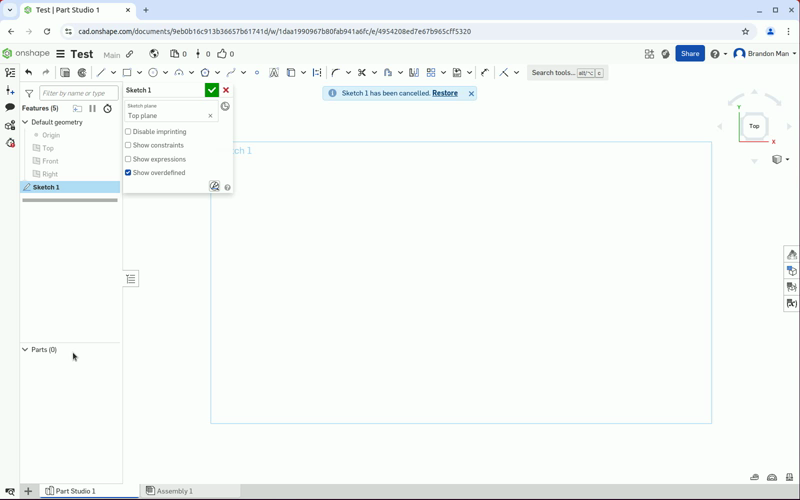
key(y)
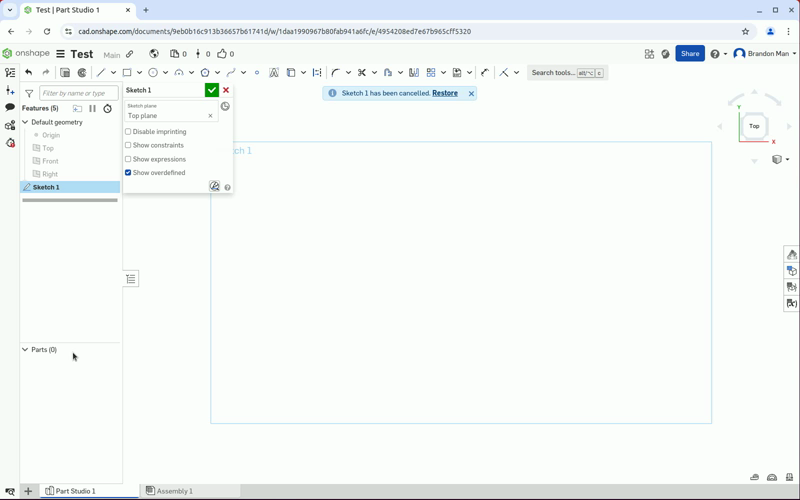
key(c)
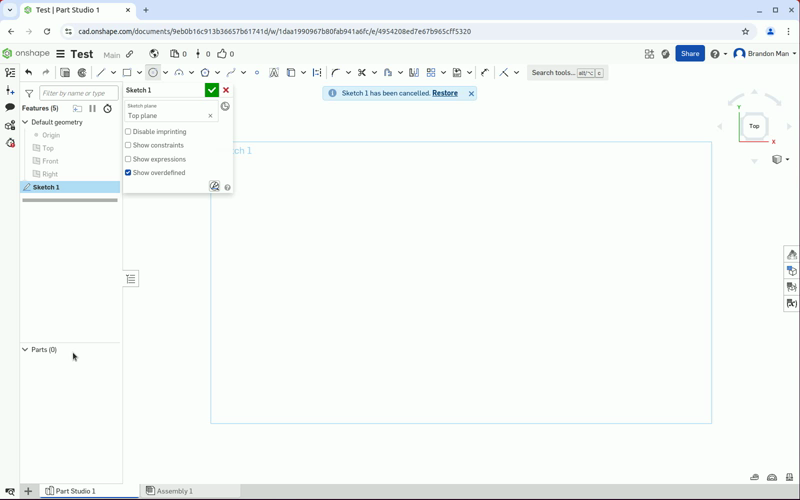
key_down(shift)
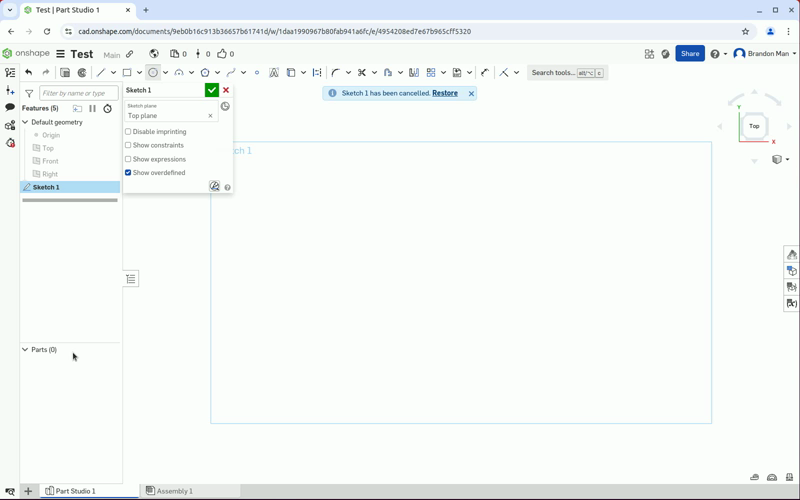
mouse_move(460, 282)
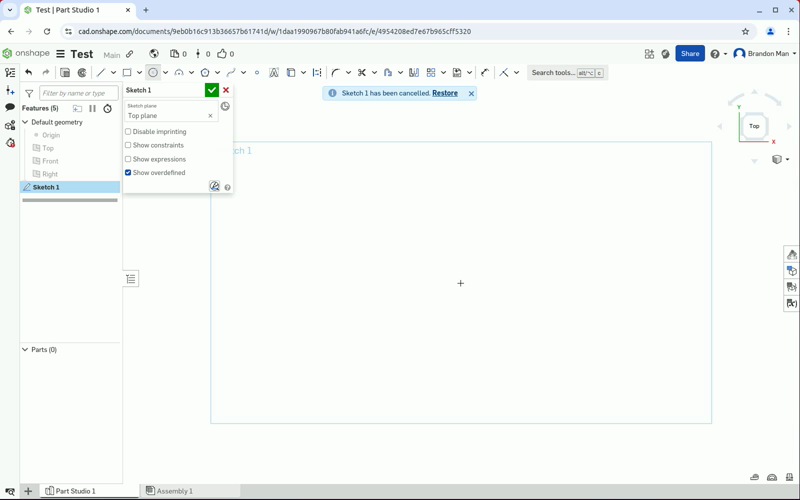
click(460, 282)
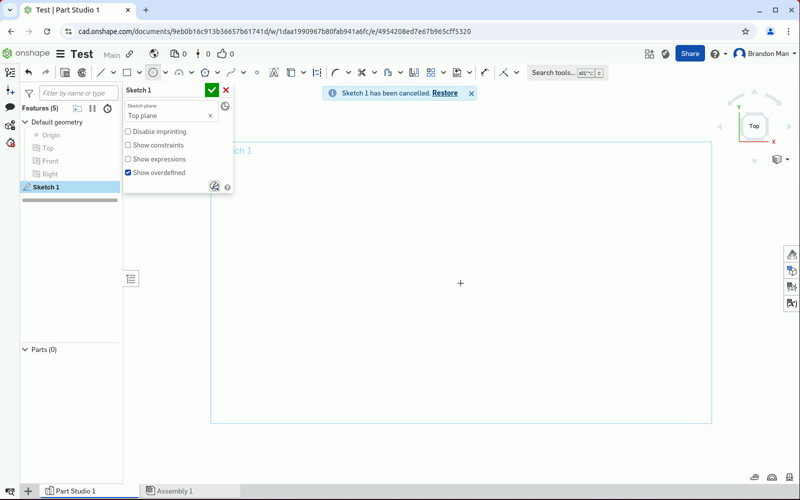
key_up(shift)
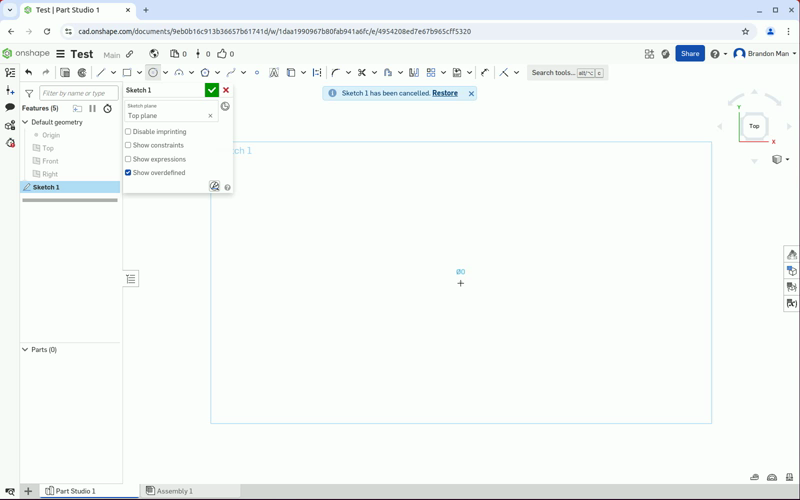
mouse_move(491, 282)
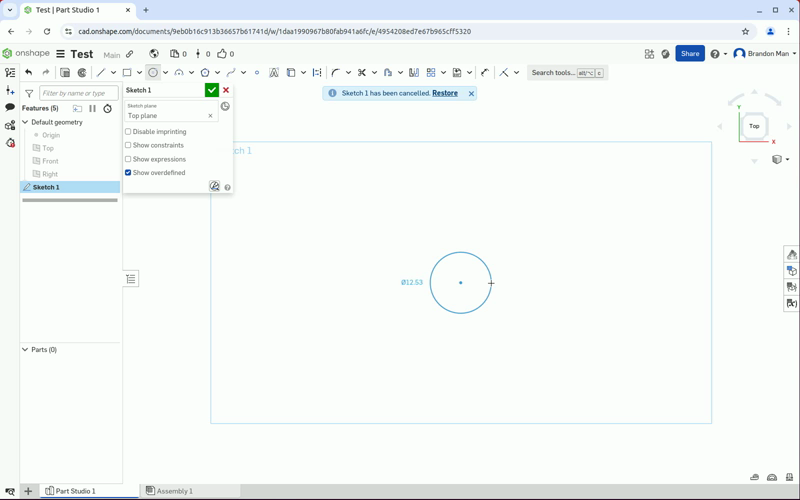
click(491, 282)
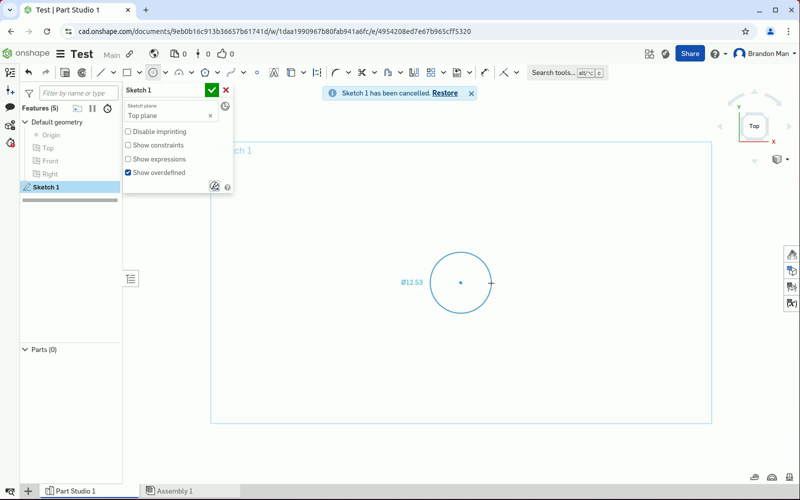
key(esc)
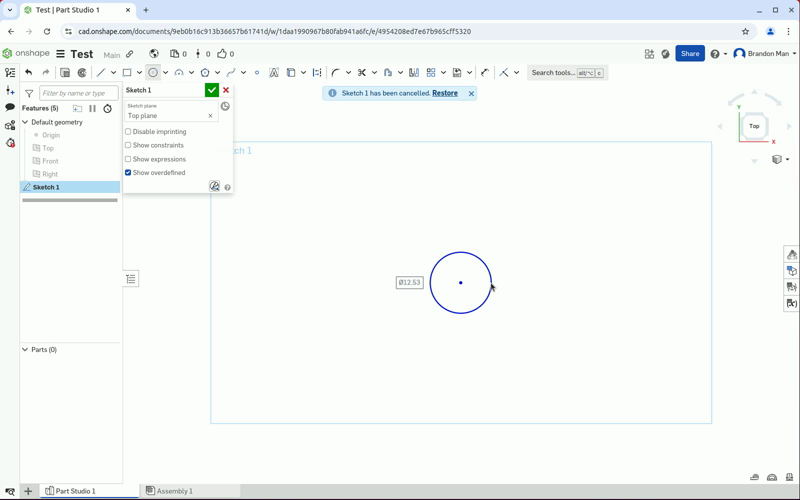
mouse_move(434, 288)
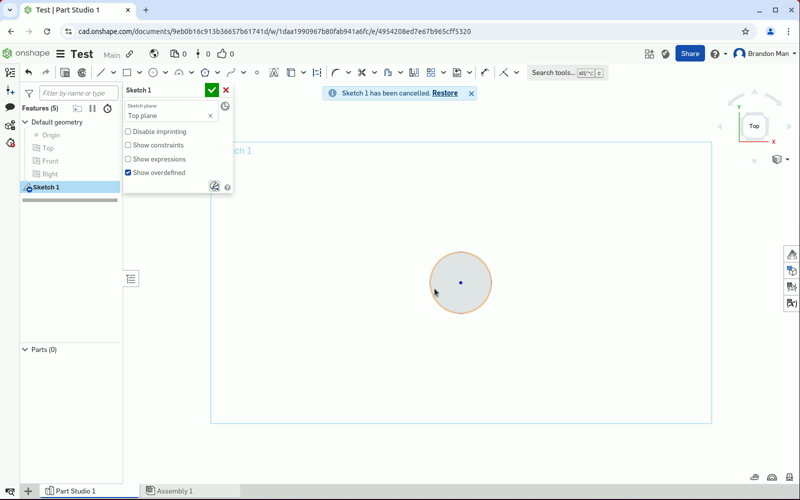
click(434, 288)
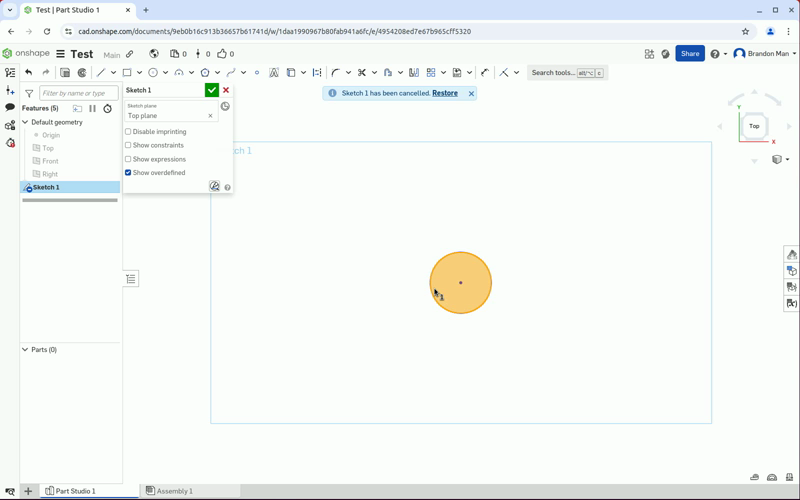
mouse_move(73, 352)
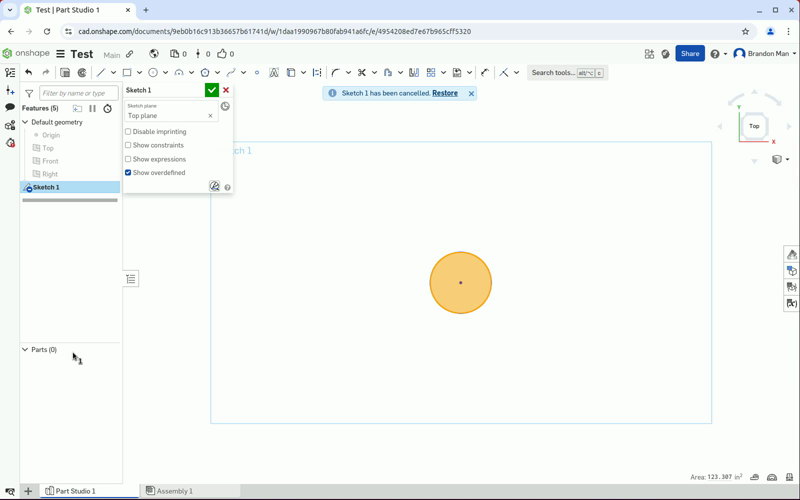
key(shift+y)
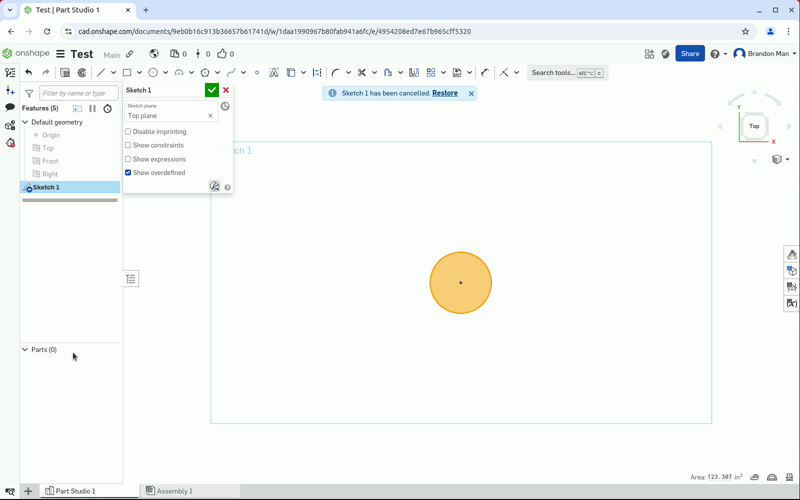
key(shift+e)
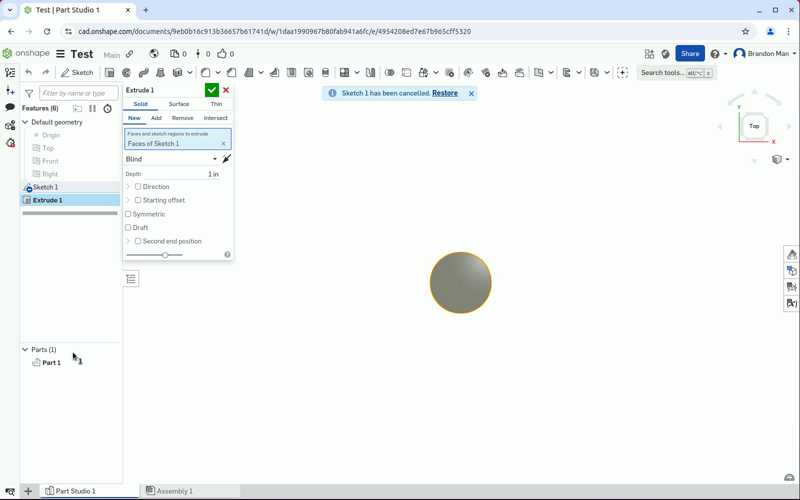
mouse_move(143, 106)
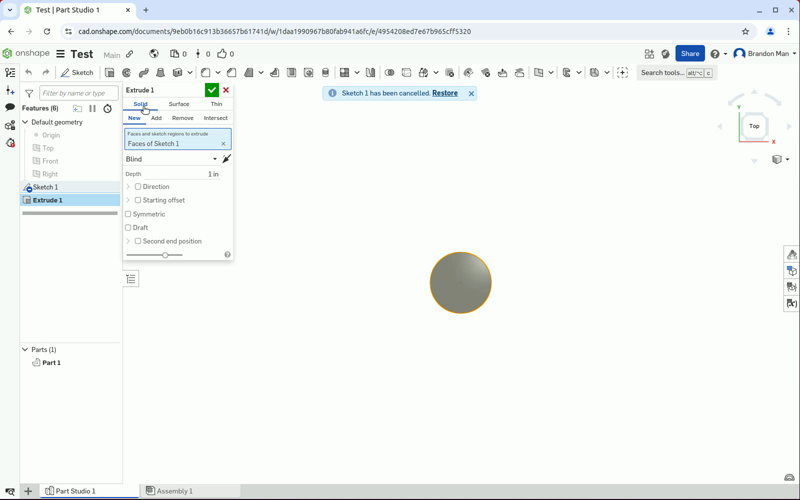
click(143, 106)
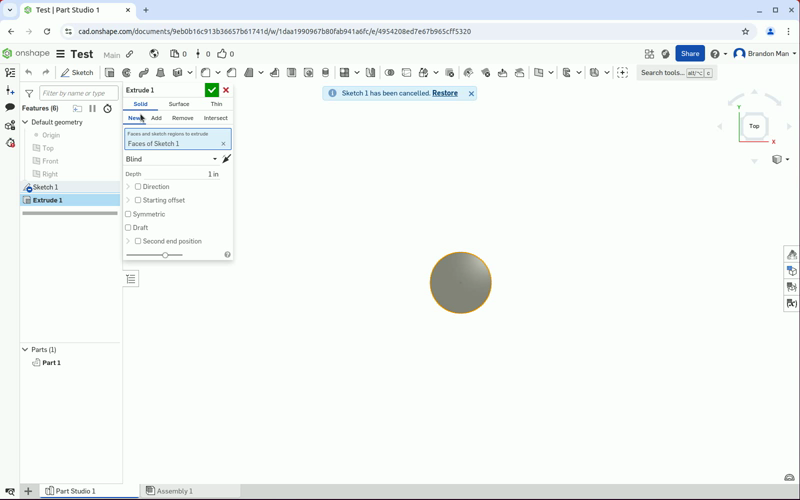
mouse_move(137, 120)
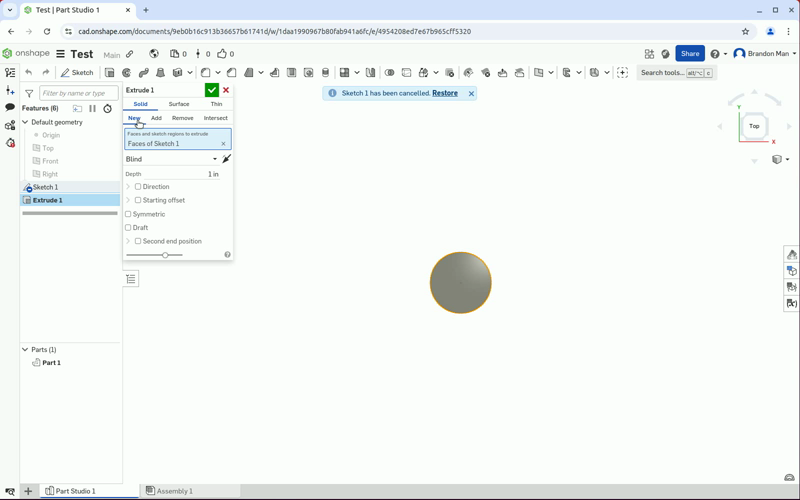
click(137, 120)
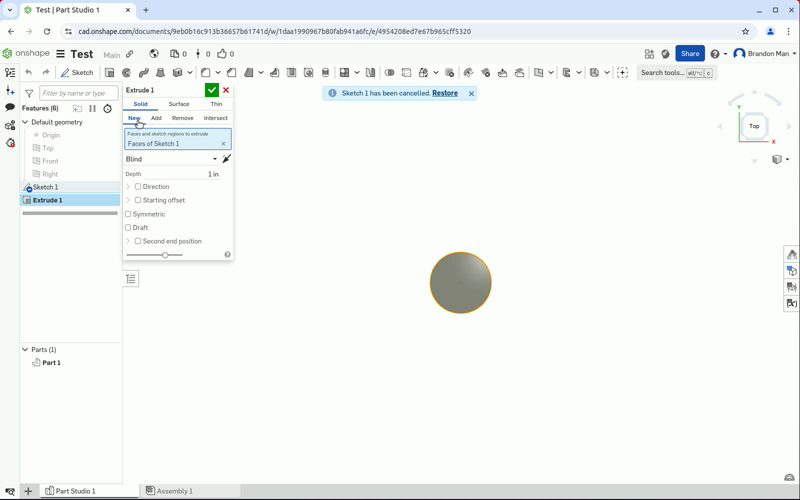
key(tab, 4)
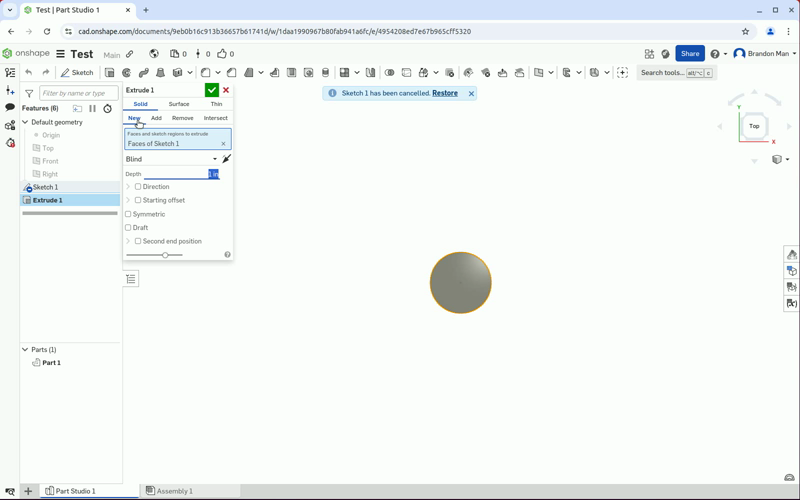
text(3.129)
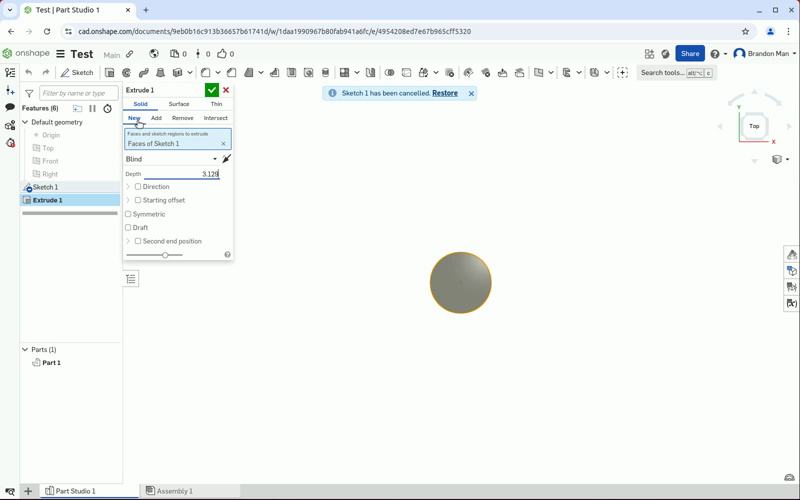
key(enter)
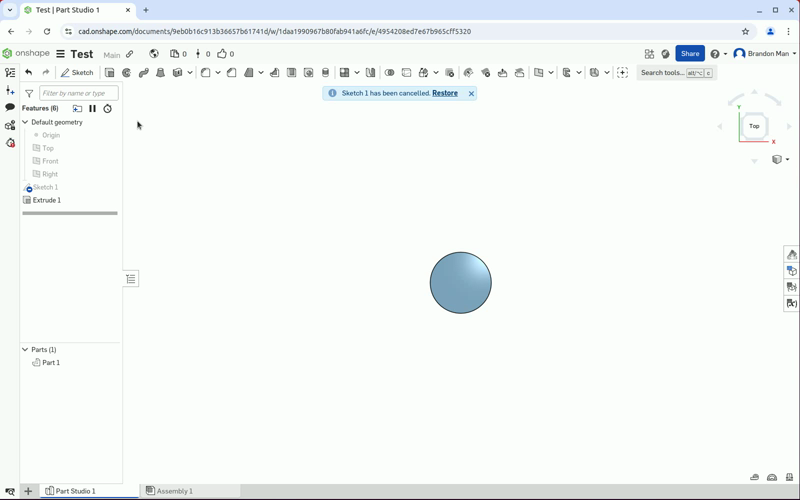
key(shift+h)
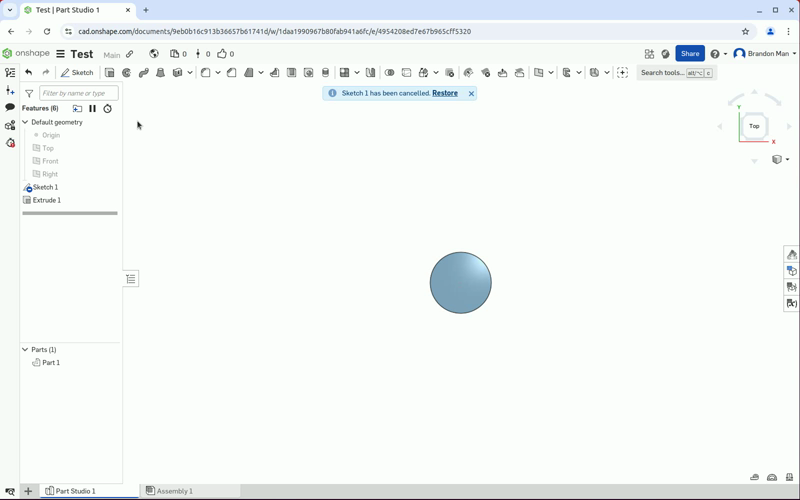
key(shift+h)
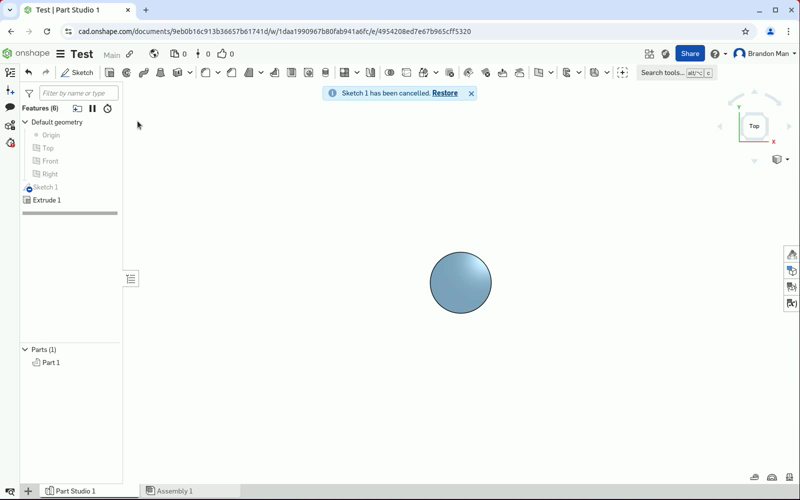
mouse_move(73, 189)
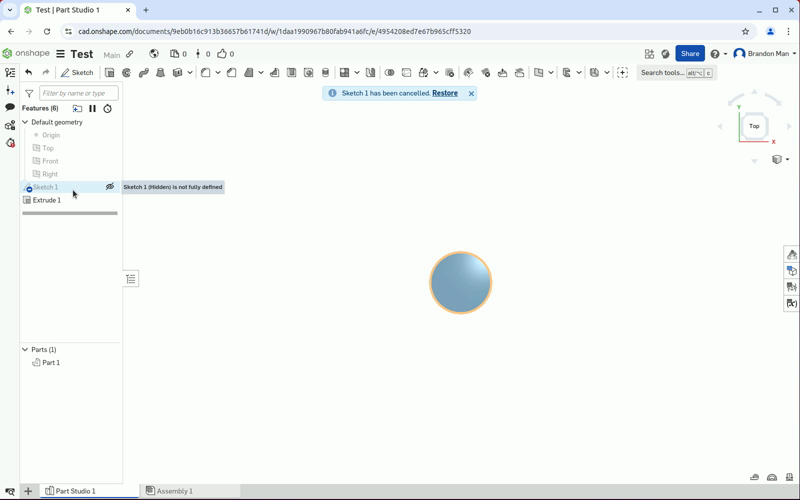
click(73, 189)
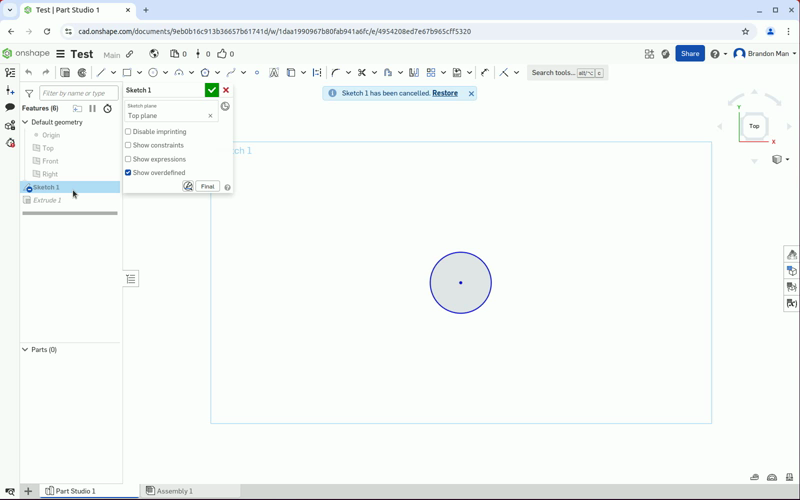
mouse_move(229, 92)
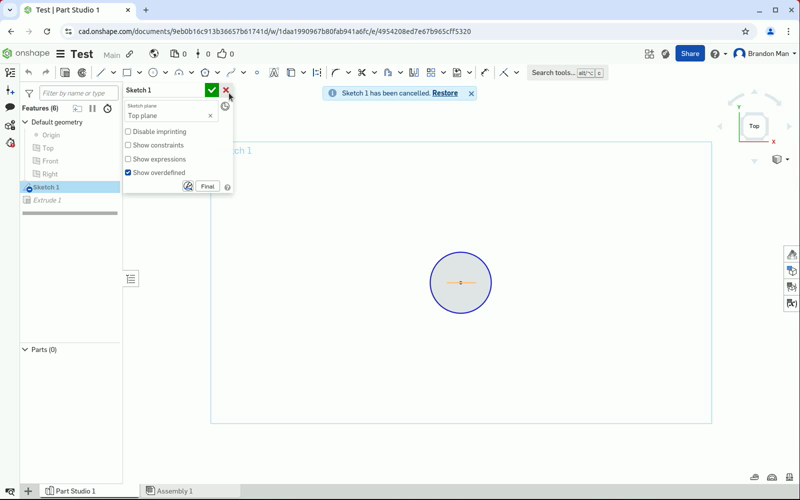
click(229, 92)
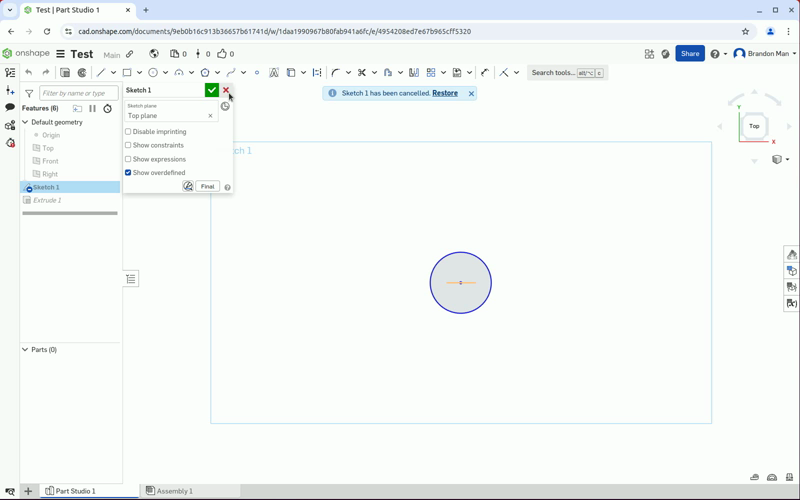
key(shift+s)
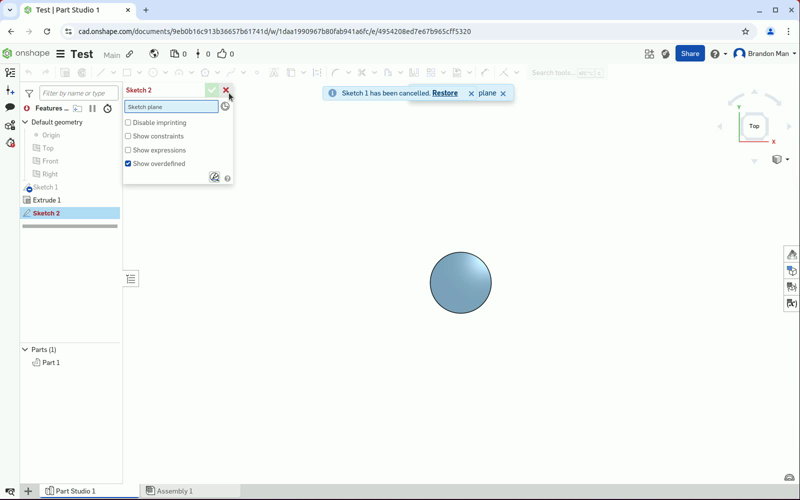
mouse_move(73, 150)
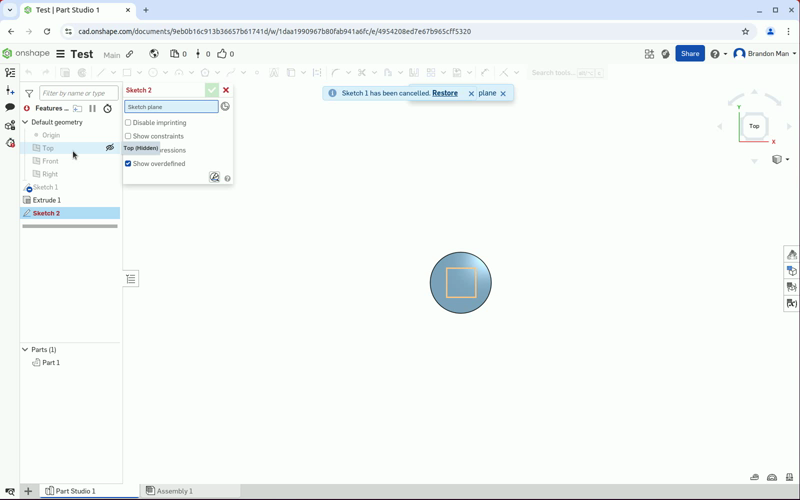
click(73, 150)
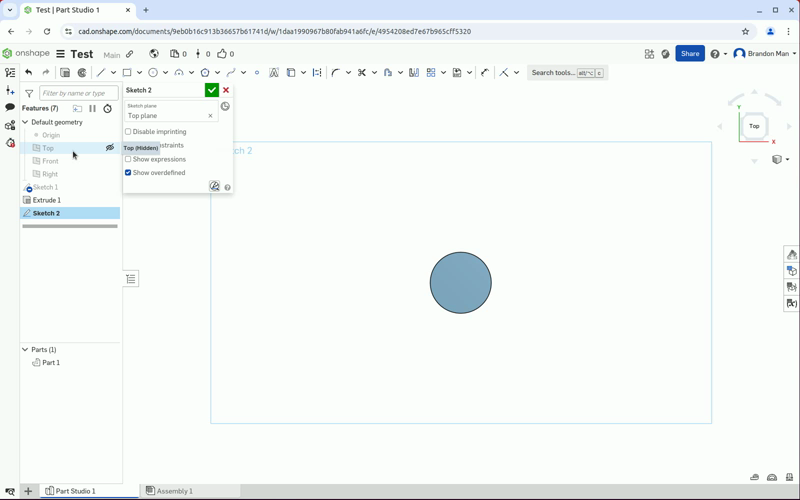
mouse_move(73, 352)
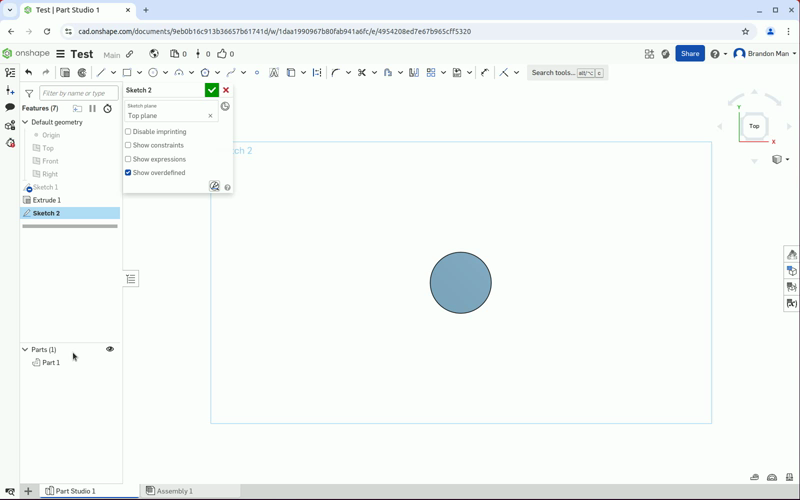
key(y)
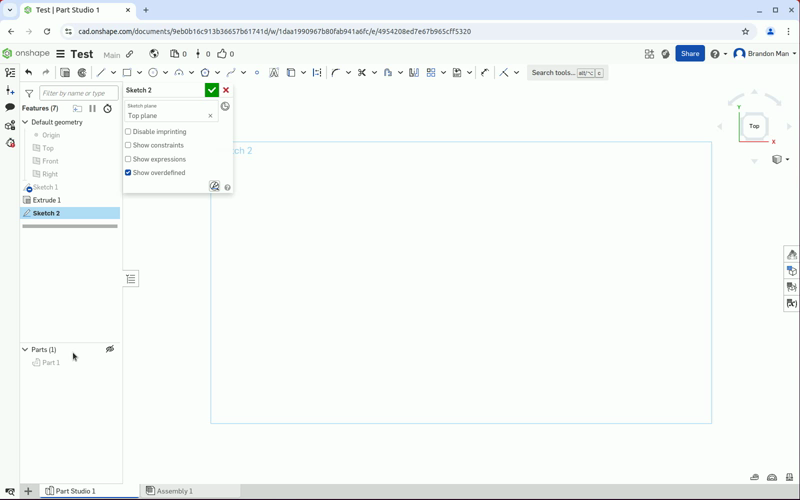
key(c)
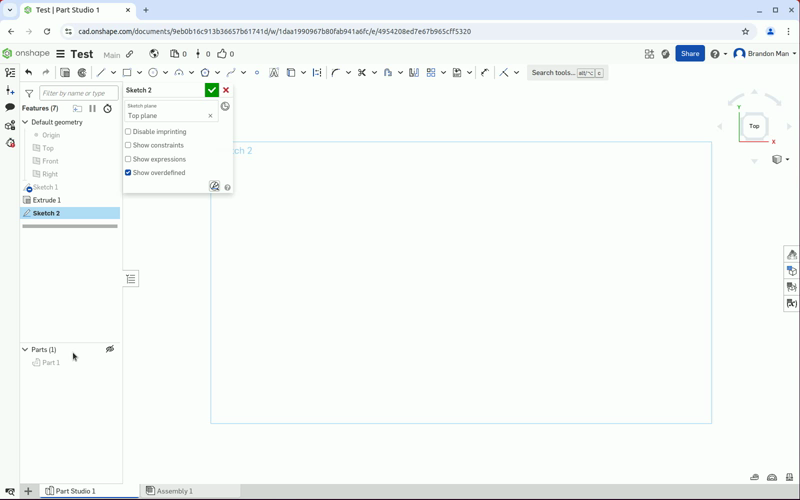
key_down(shift)
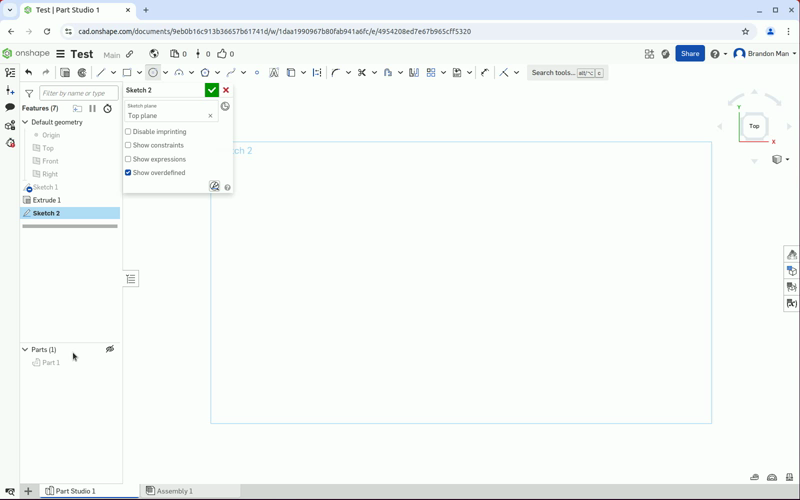
mouse_move(382, 305)
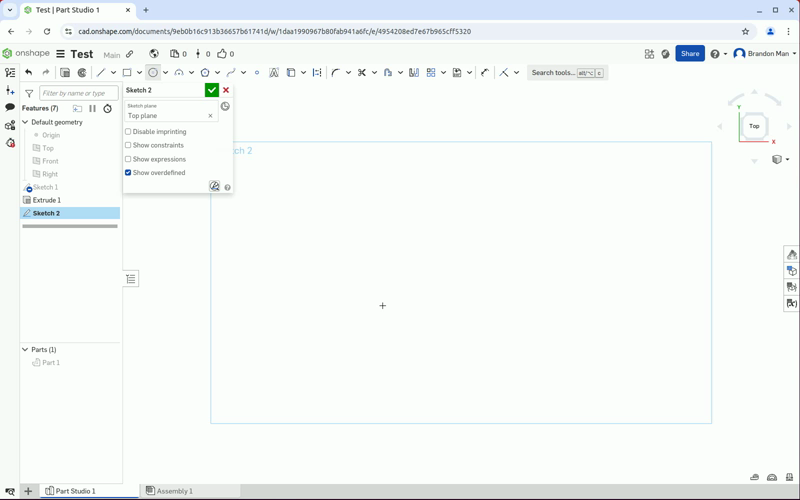
click(382, 305)
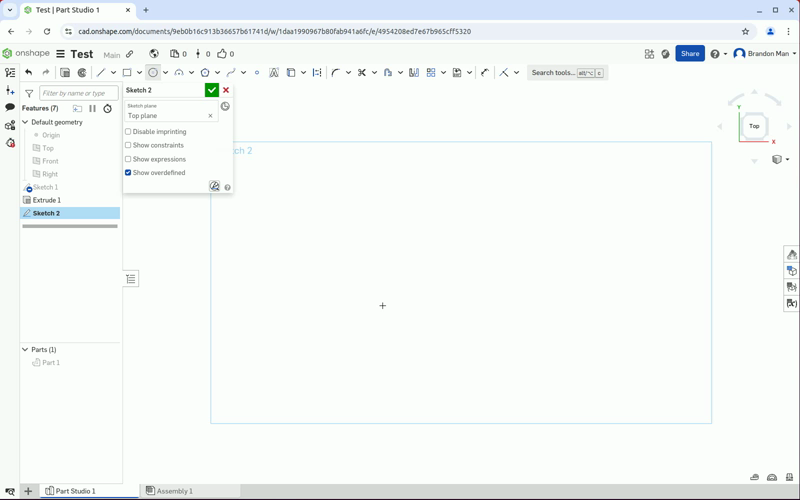
key_up(shift)
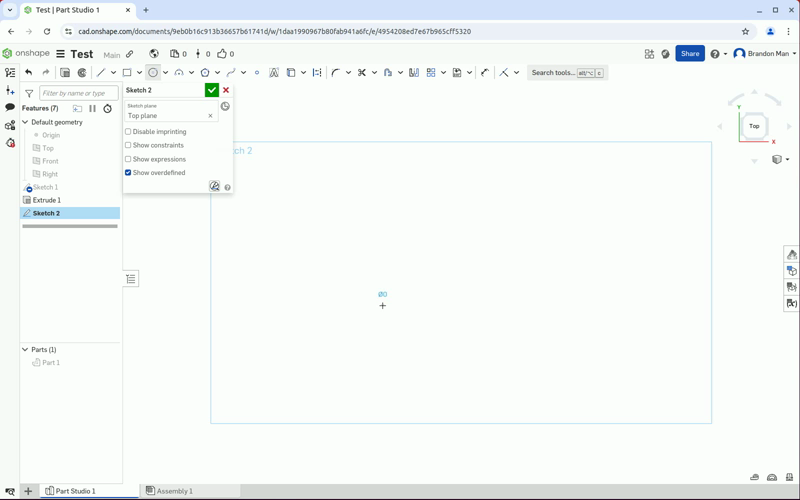
mouse_move(417, 305)
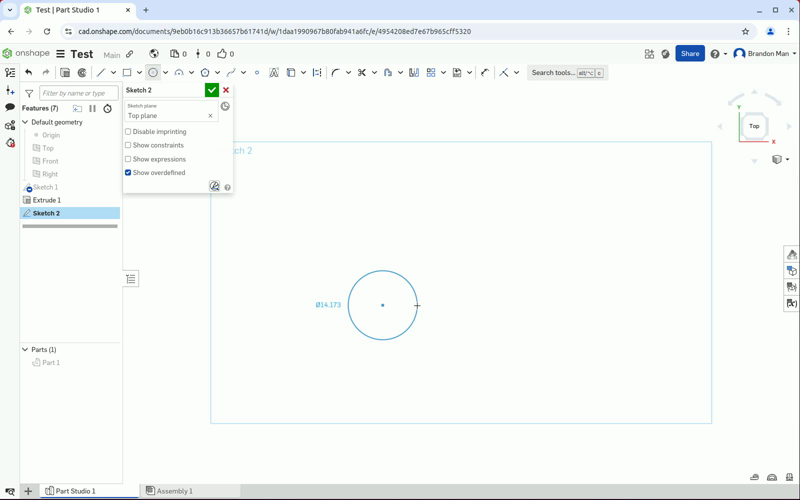
click(417, 305)
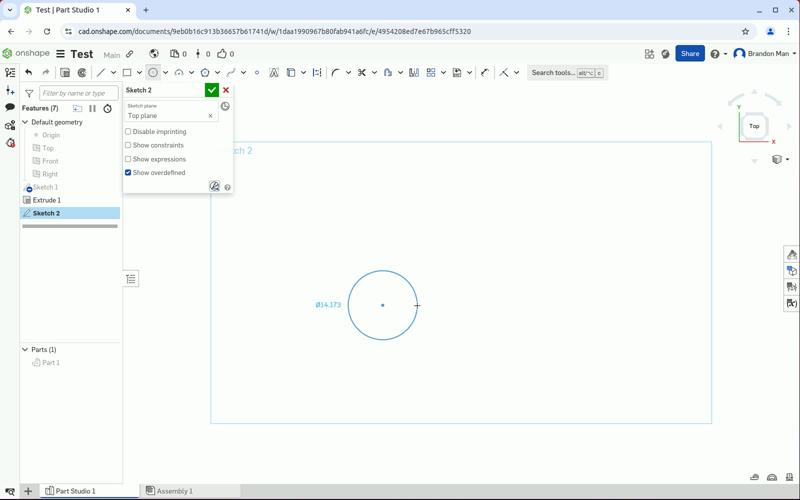
key(esc)
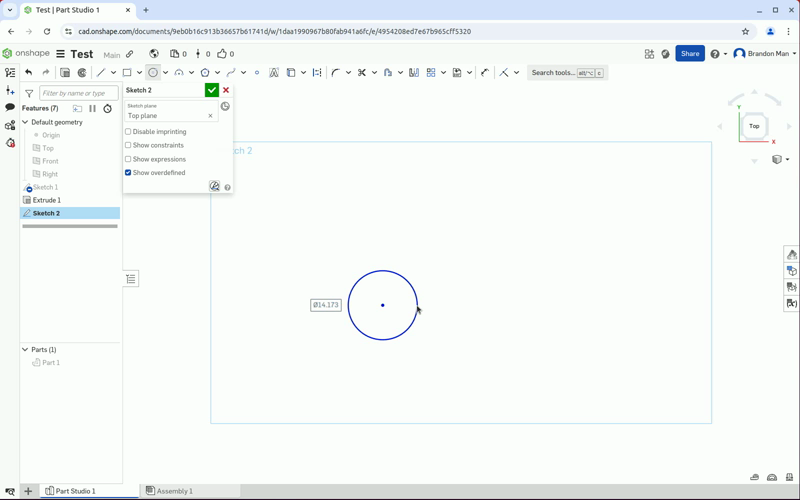
mouse_move(392, 284)
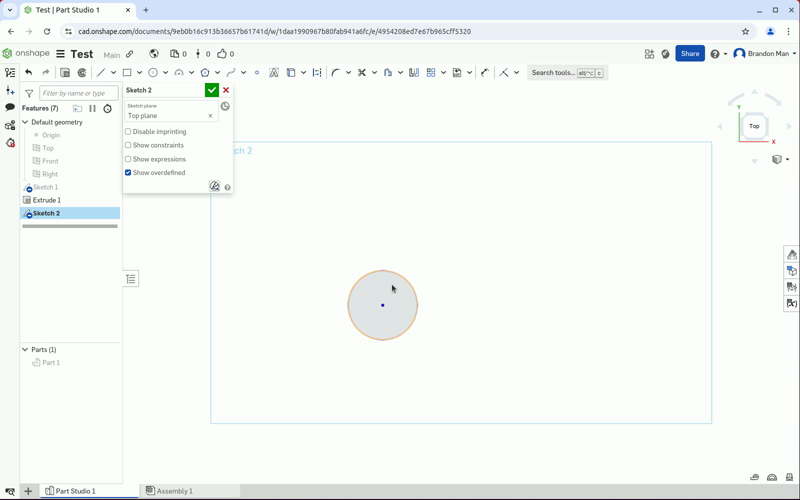
click(392, 284)
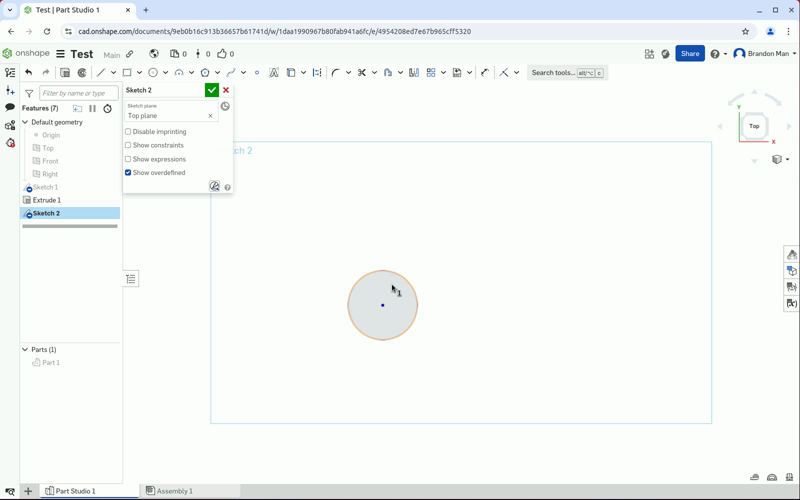
mouse_move(73, 352)
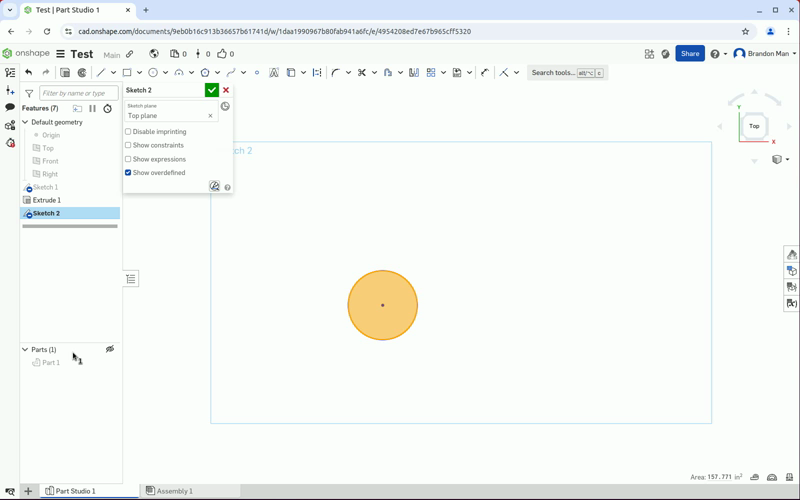
key(shift+y)
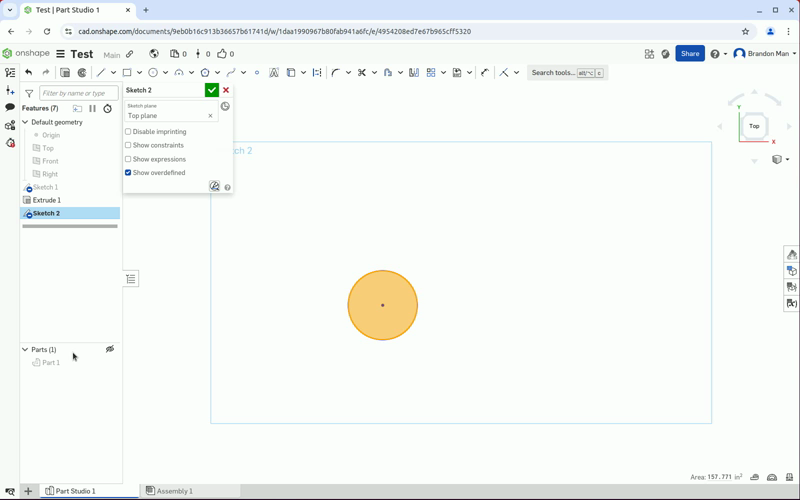
key(shift+e)
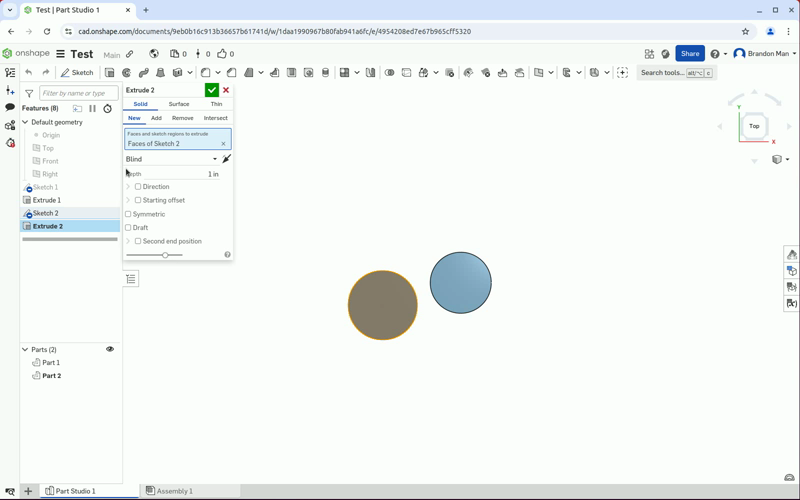
mouse_move(143, 106)
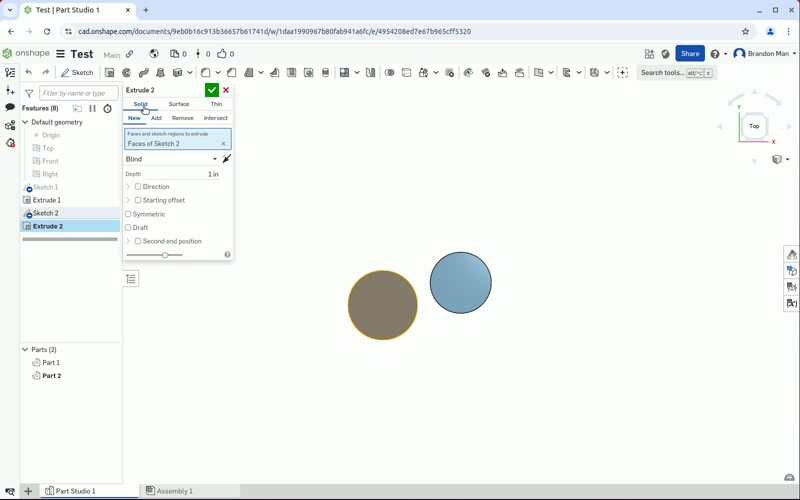
click(143, 106)
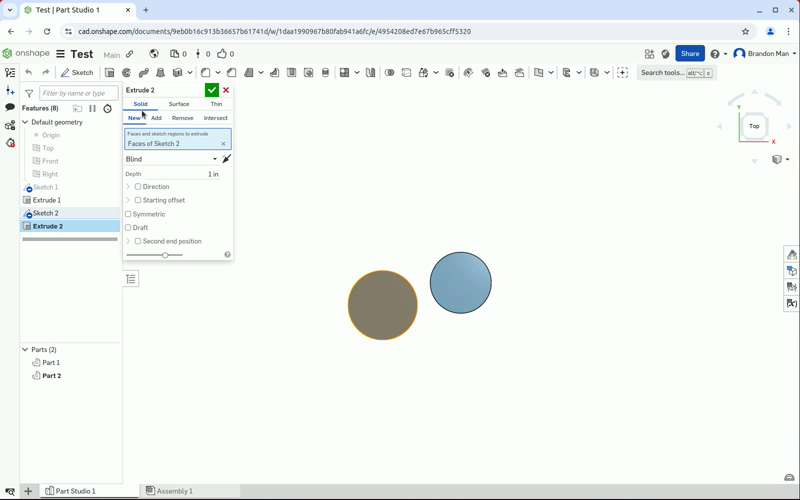
mouse_move(137, 120)
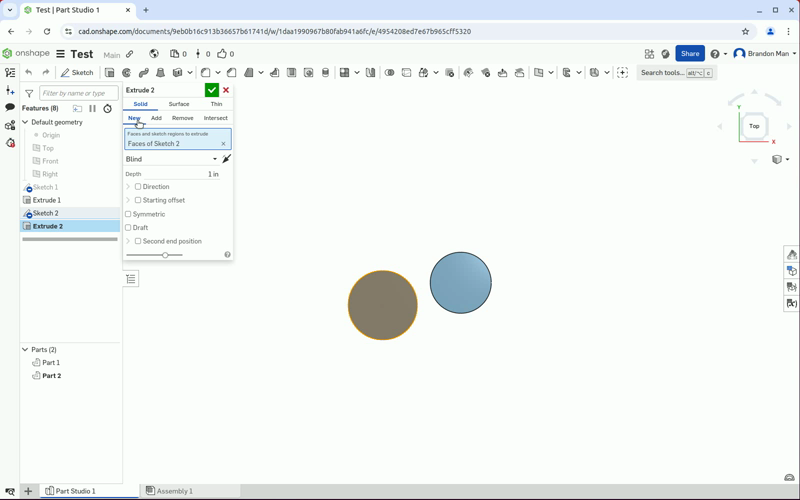
click(137, 120)
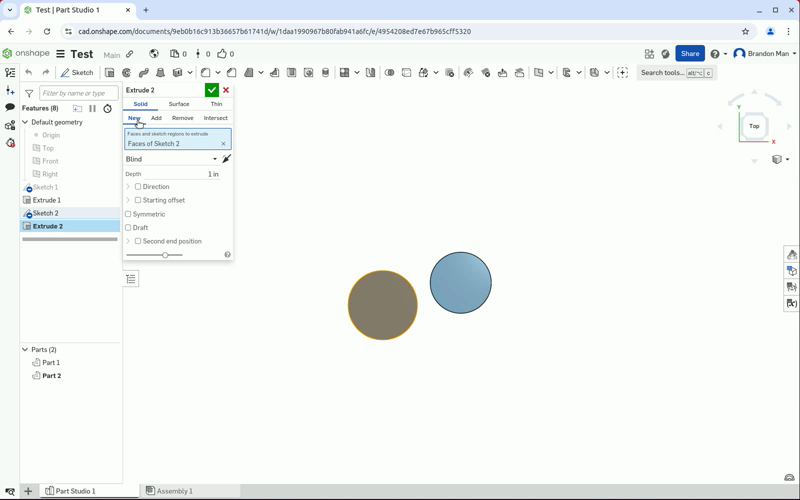
key(tab, 4)
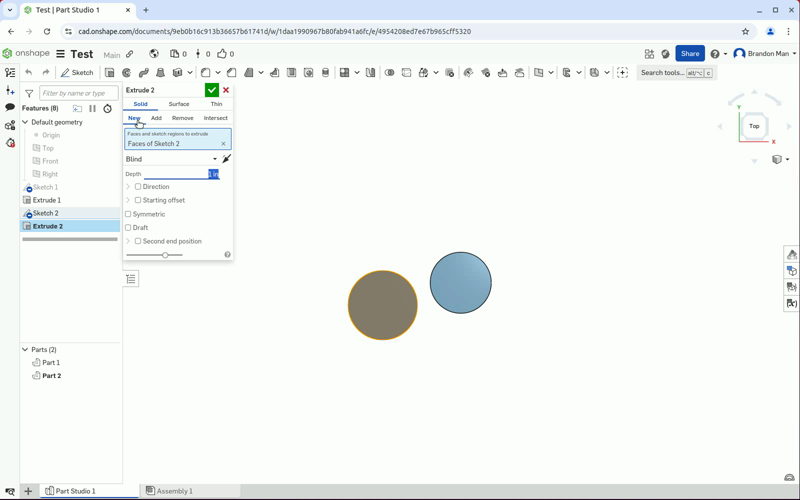
text(3.129)
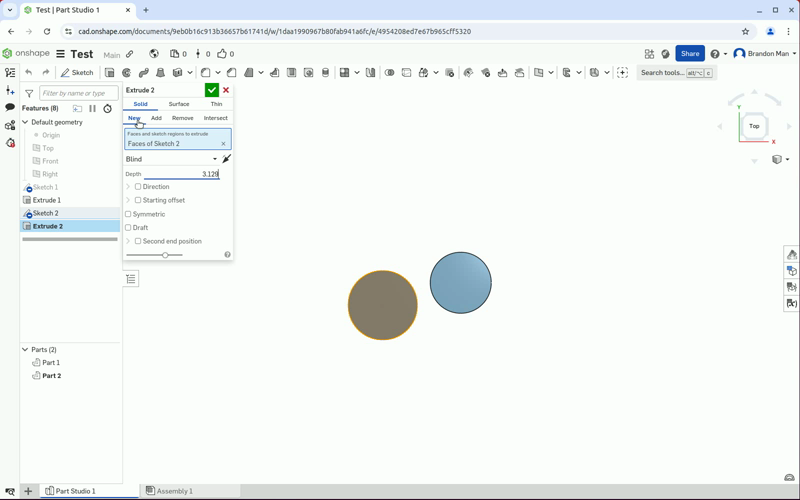
key(enter)
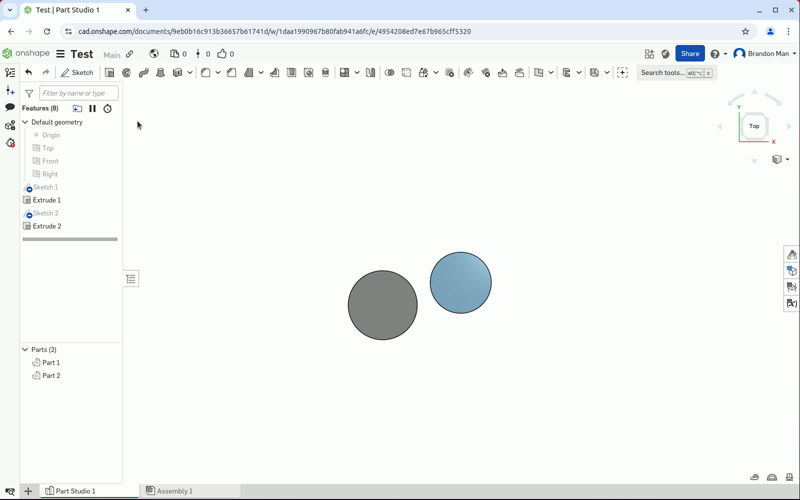
key(shift+h)
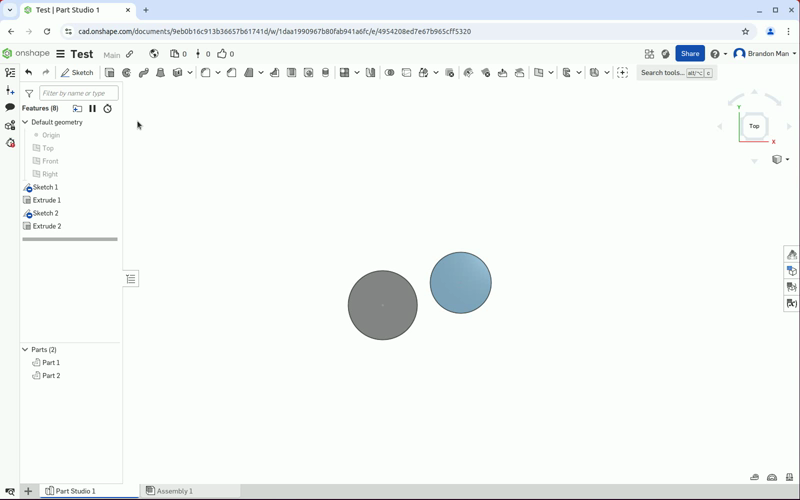
key(shift+h)
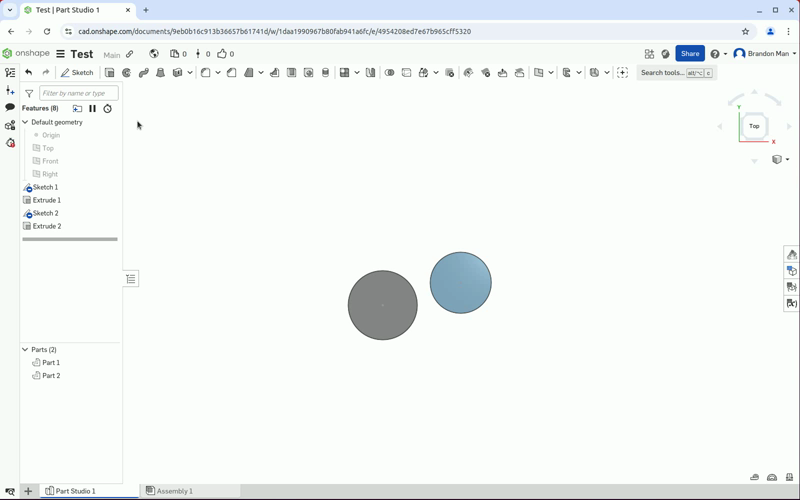
key(shift+7)
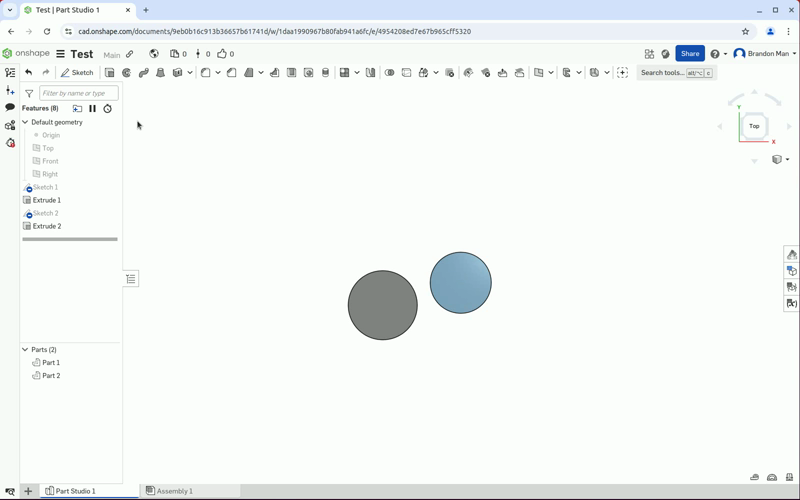
key(up, 3)
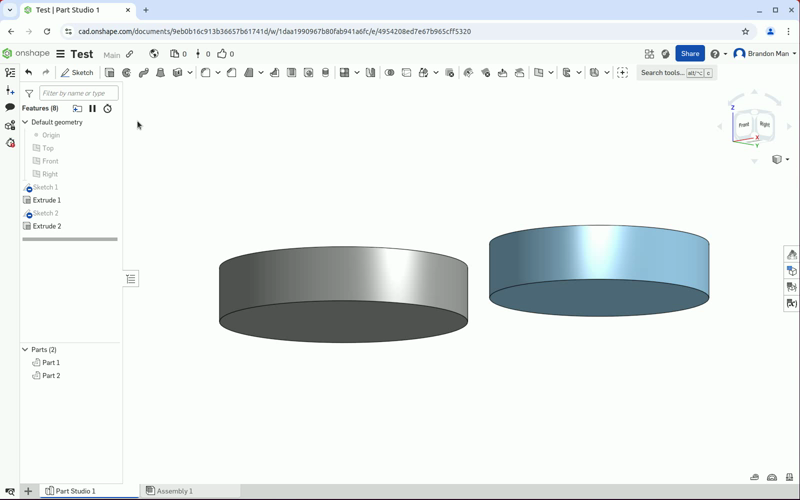
key(left, 3)
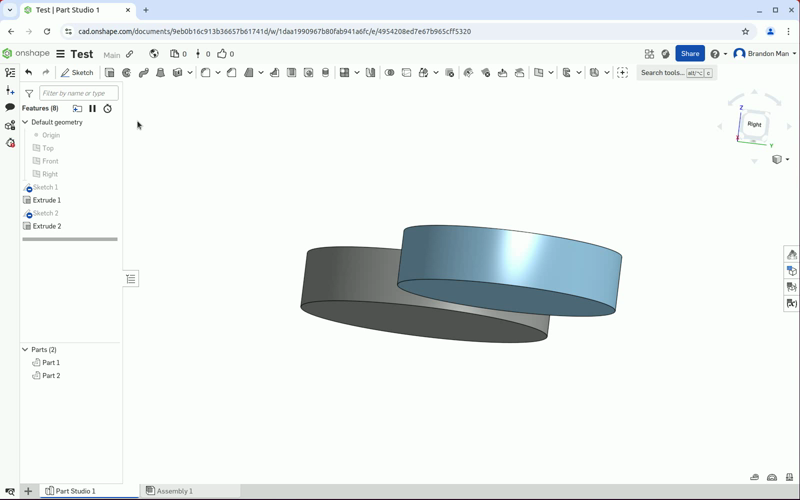
key(right, 3)
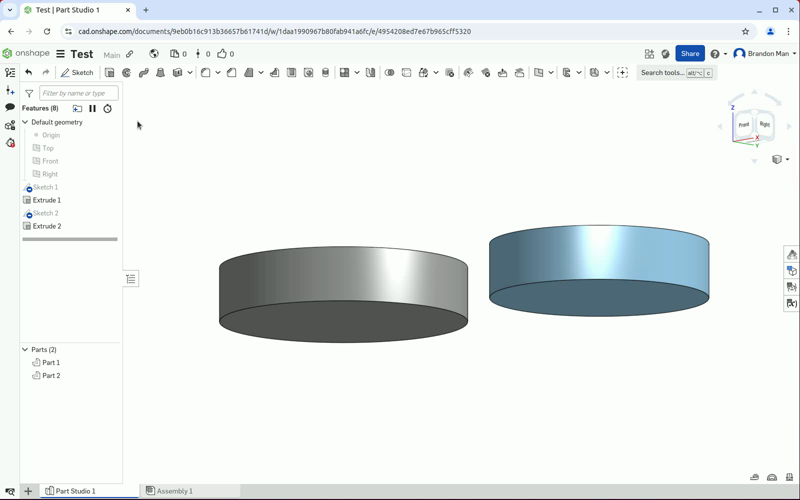
key(down, 3)
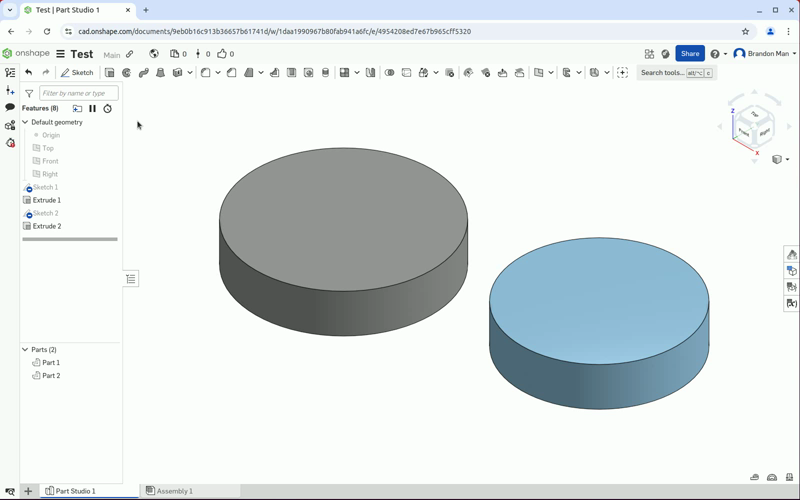
mouse_move(73, 189)
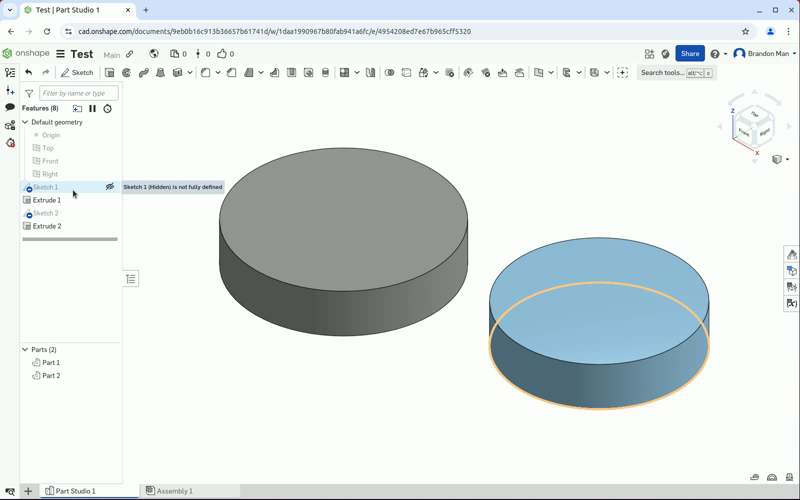
click(73, 189)